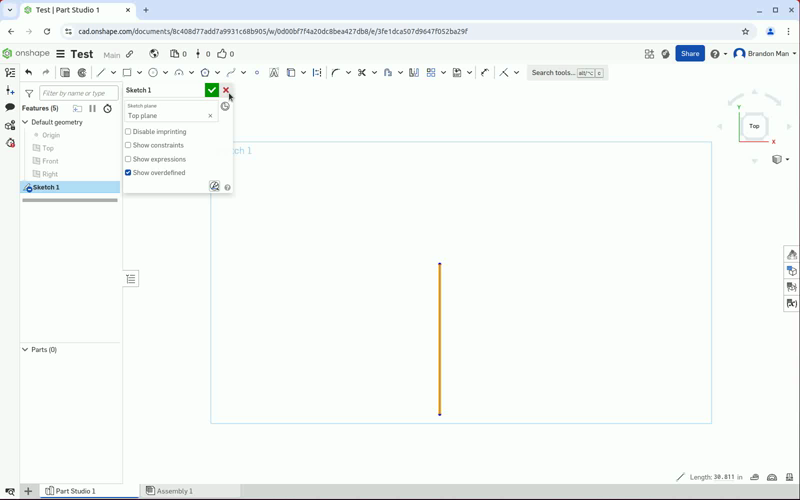
key(shift+h)
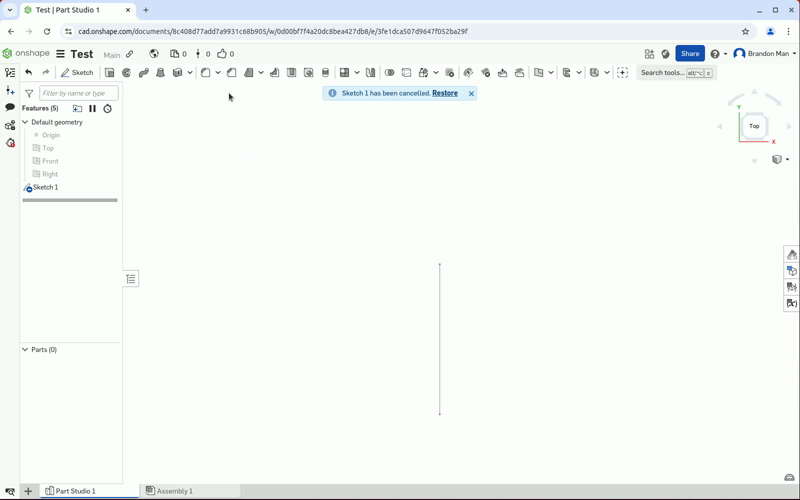
key(shift+s)
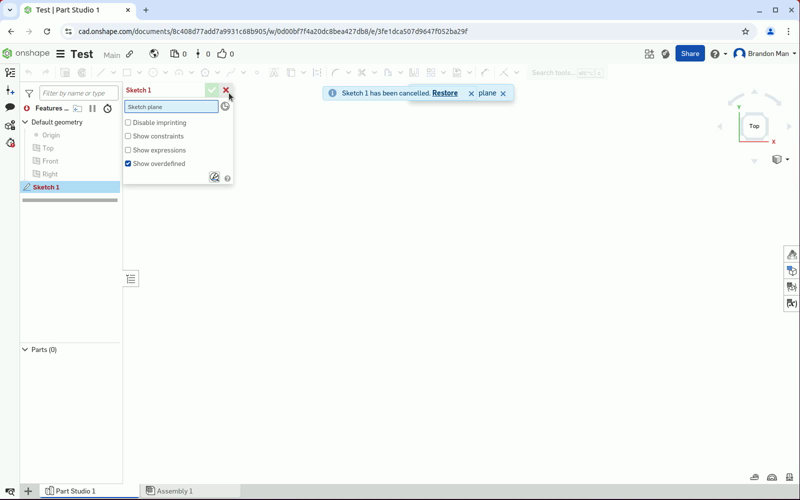
mouse_move(73, 150)
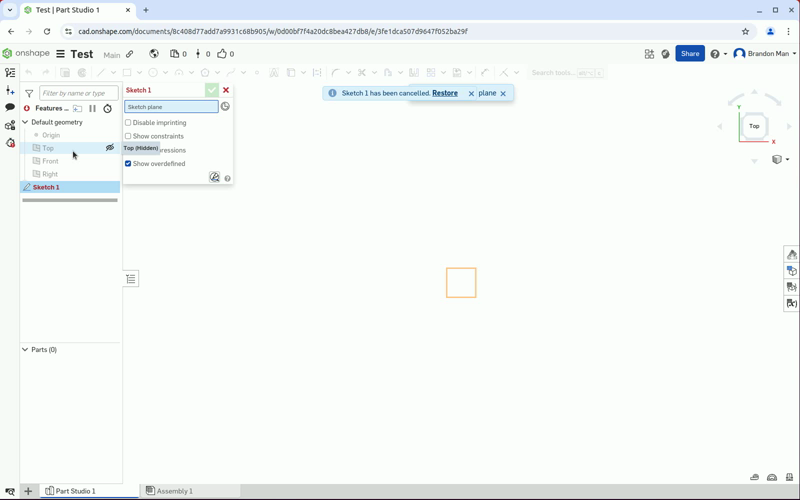
click(73, 150)
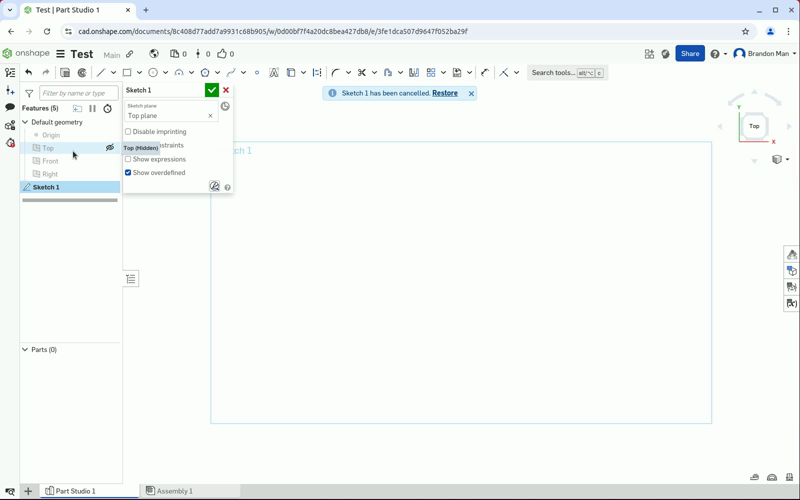
mouse_move(73, 352)
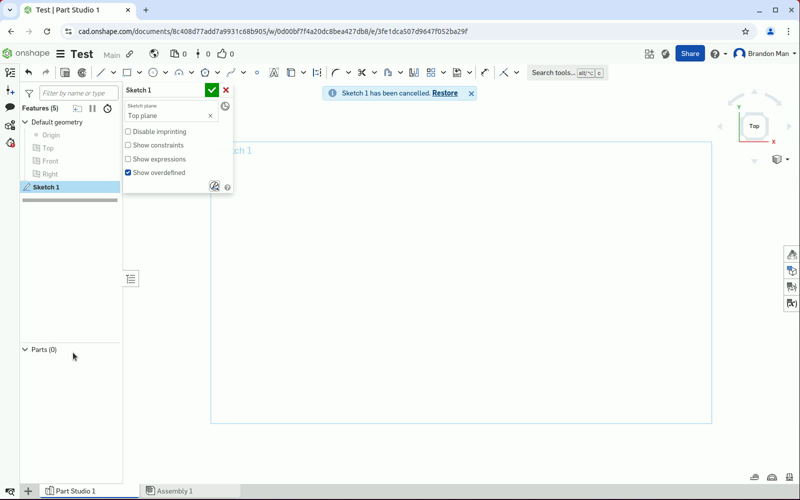
key(y)
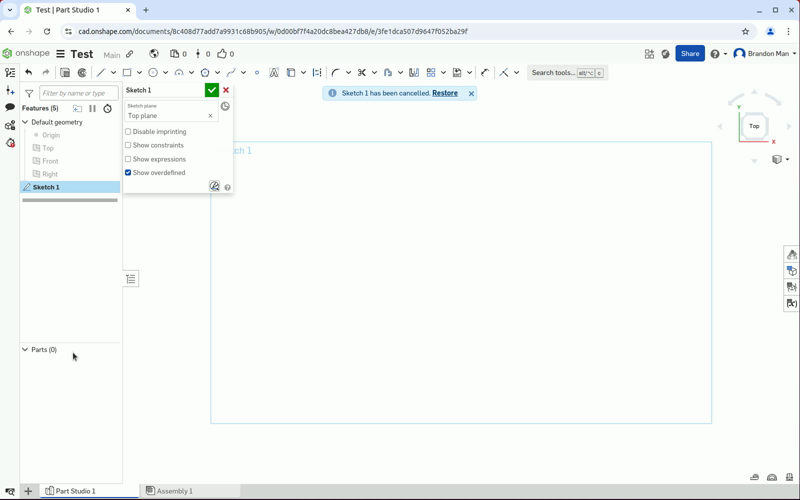
key(c)
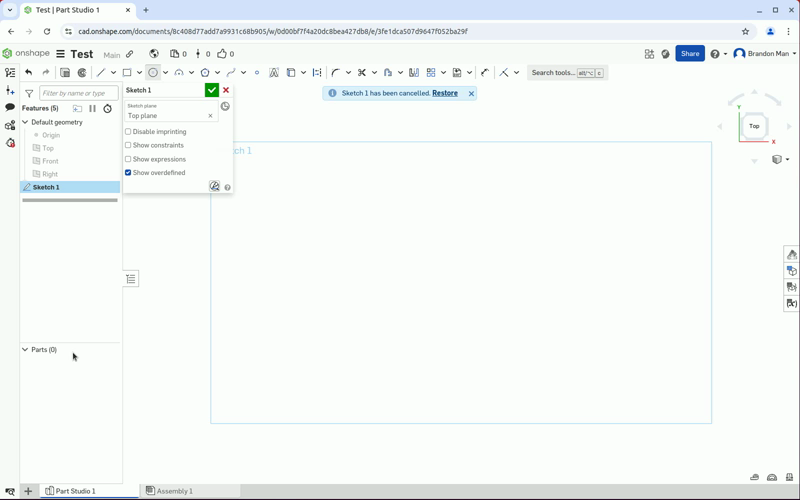
key_down(shift)
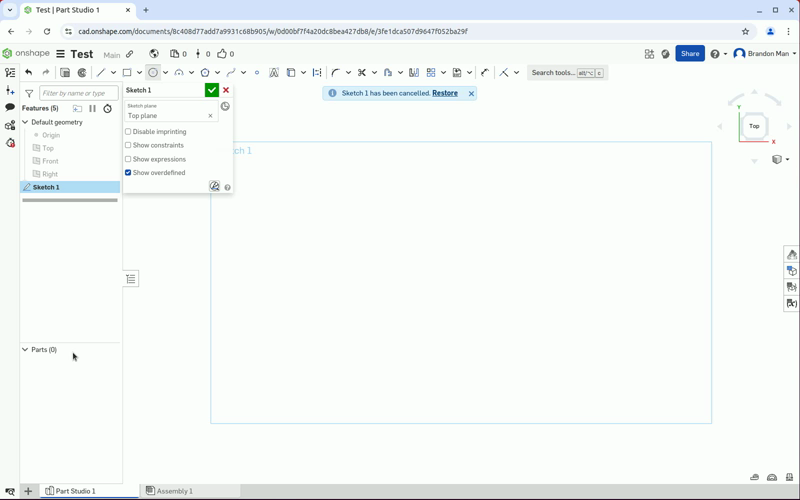
mouse_move(460, 282)
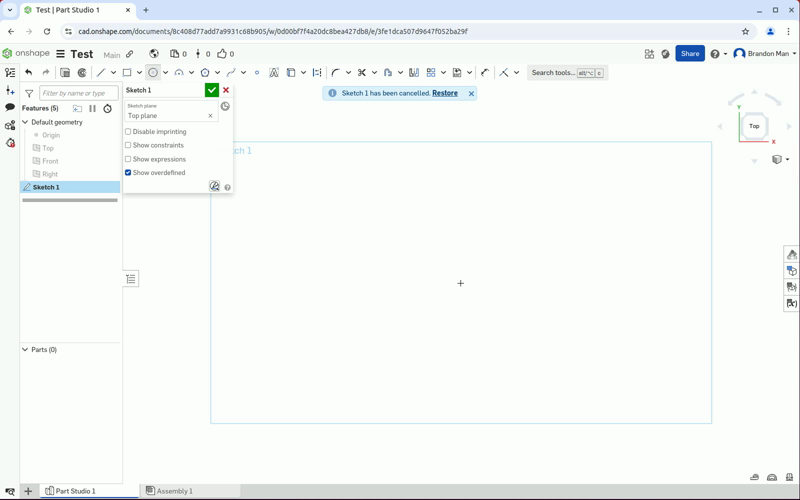
click(460, 282)
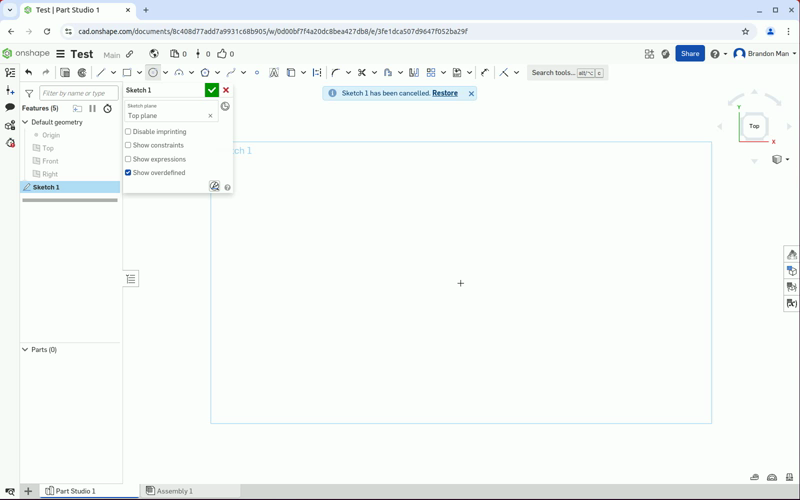
key_up(shift)
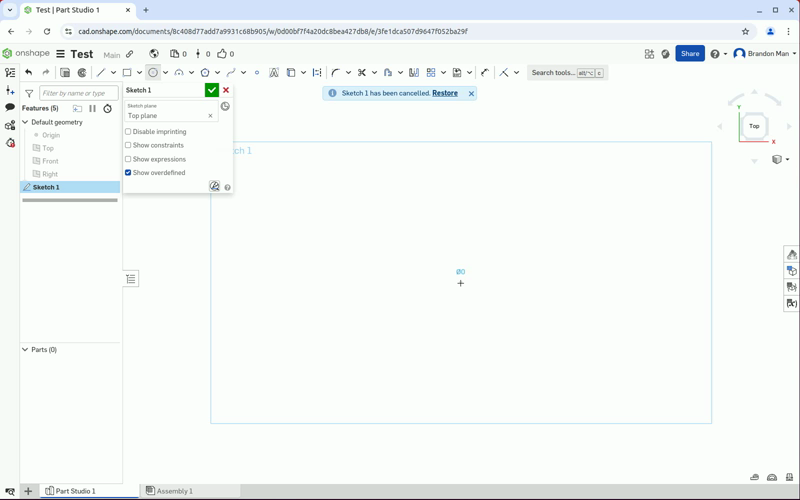
mouse_move(533, 282)
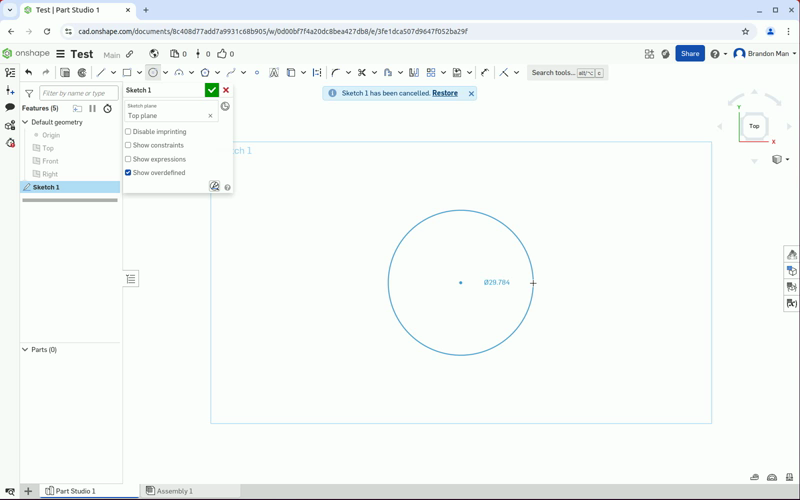
click(533, 282)
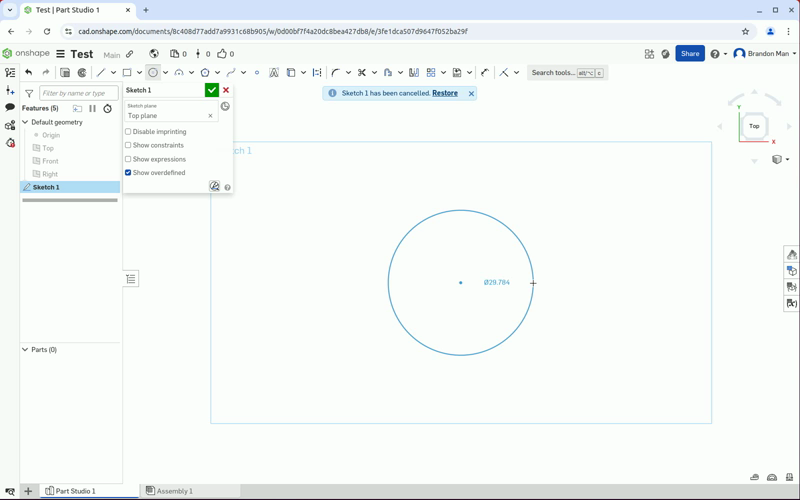
key(esc)
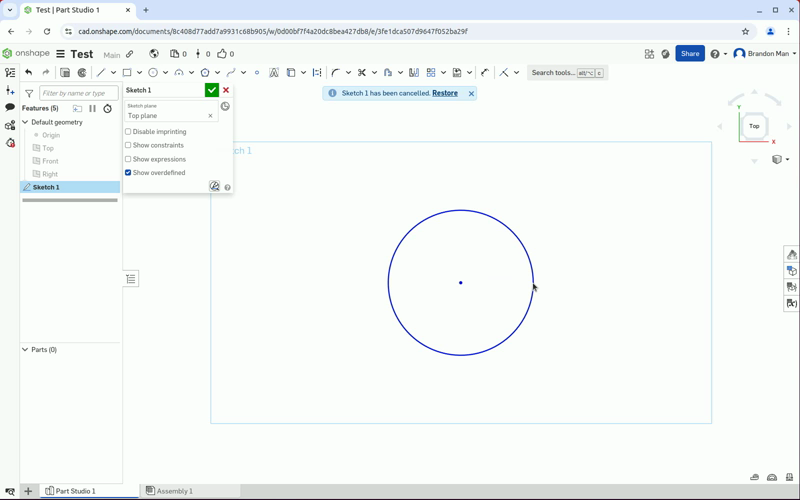
mouse_move(496, 306)
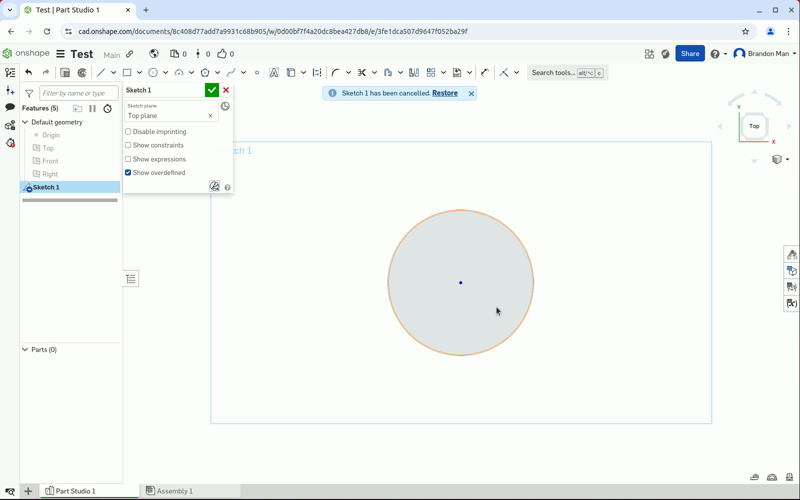
click(496, 306)
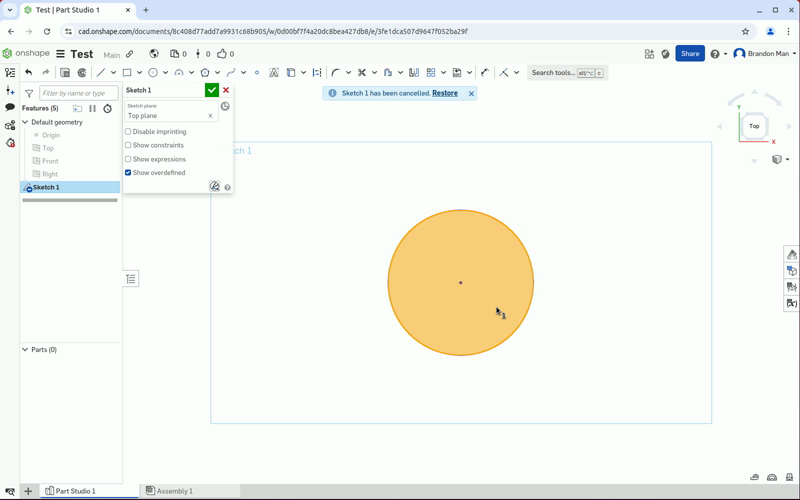
mouse_move(73, 352)
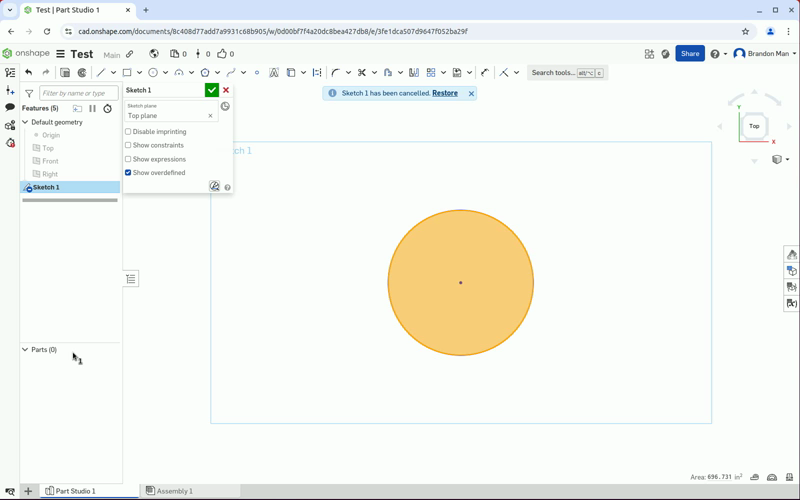
key(shift+y)
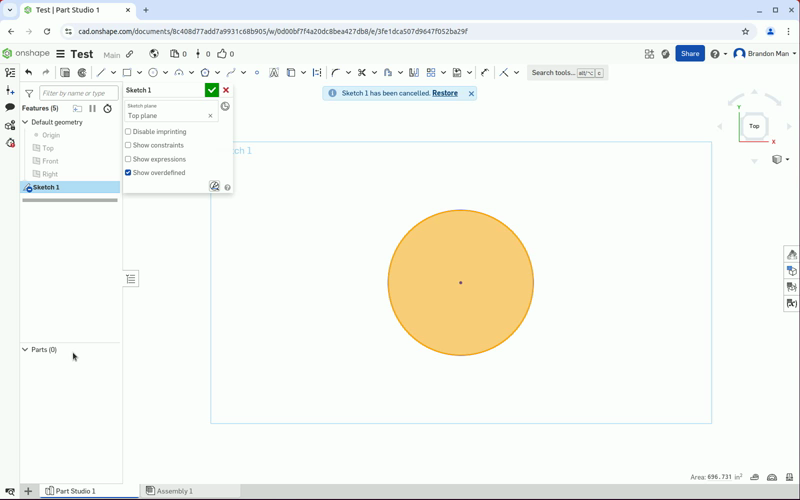
key(shift+e)
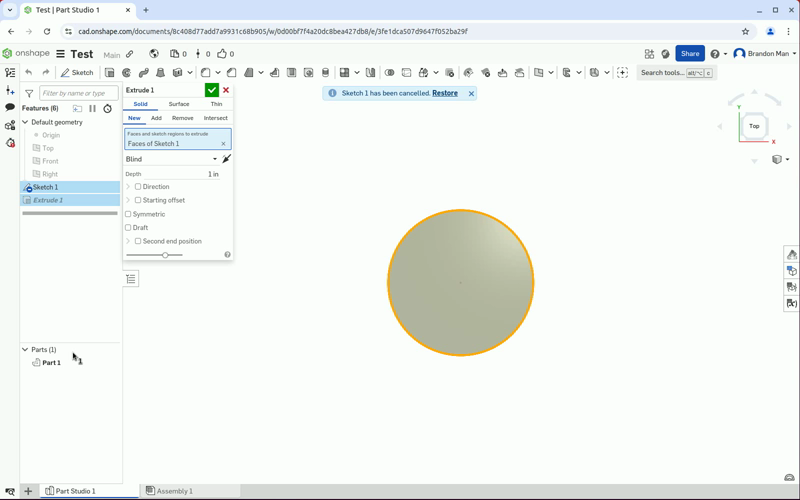
mouse_move(143, 106)
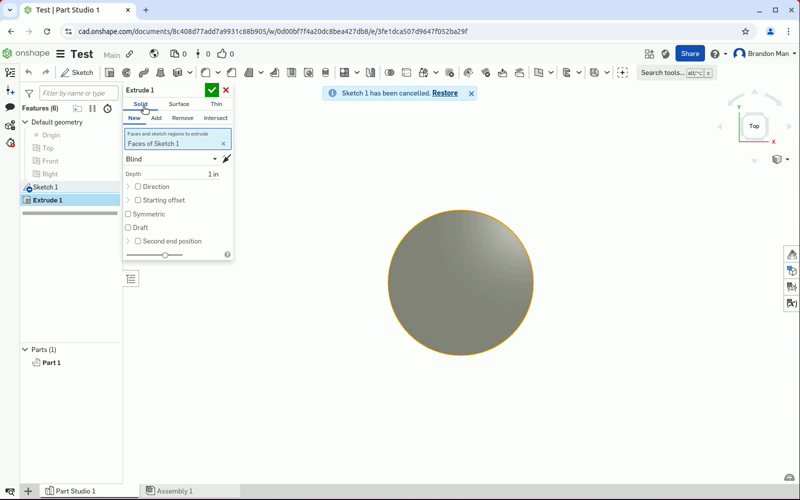
click(143, 106)
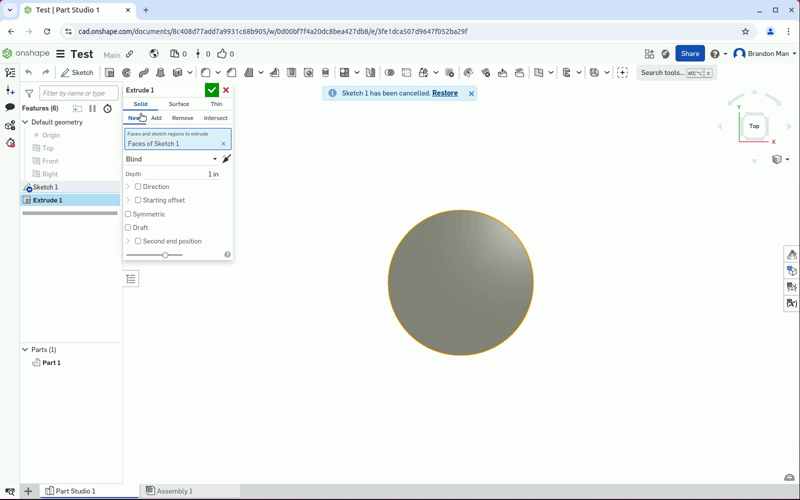
mouse_move(137, 120)
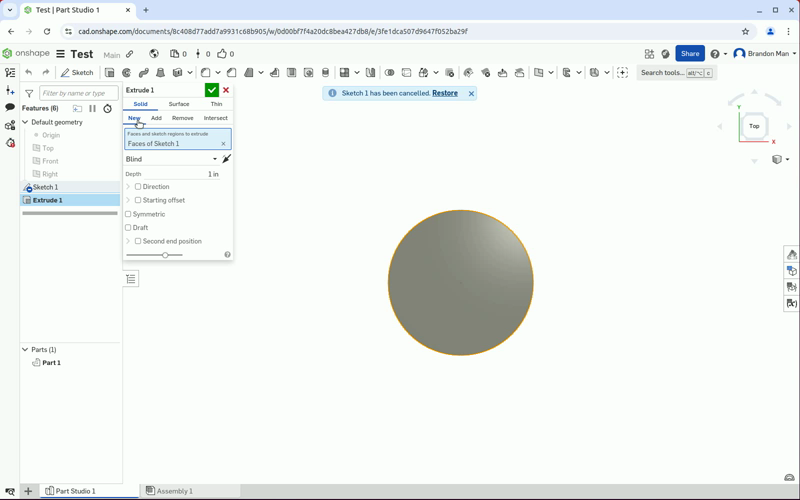
click(137, 120)
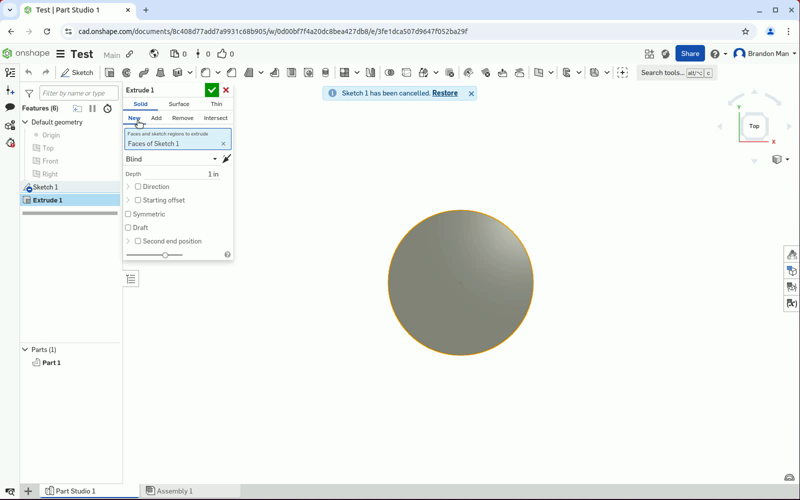
key(tab, 4)
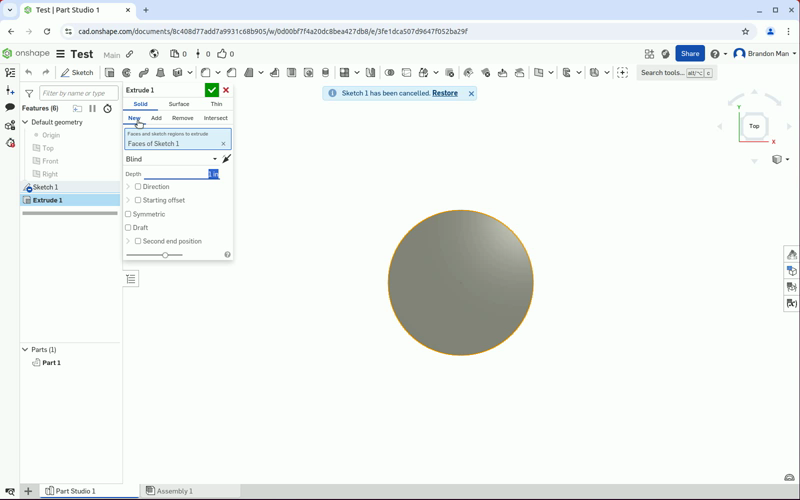
text(8.184)
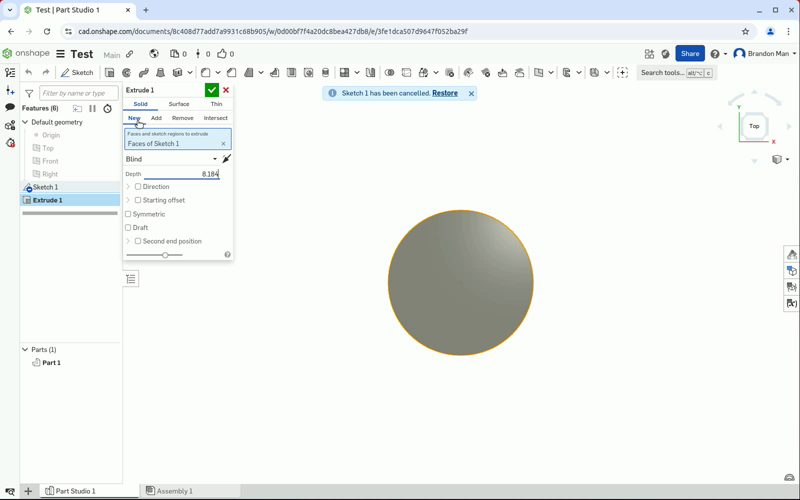
key(enter)
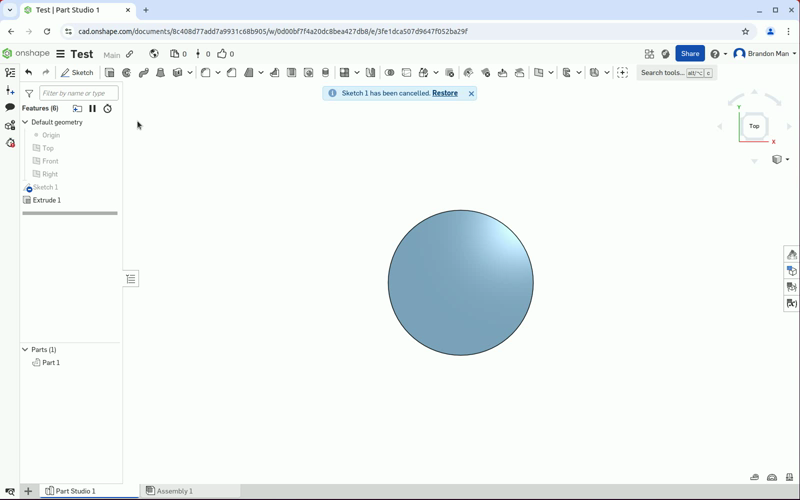
key(shift+h)
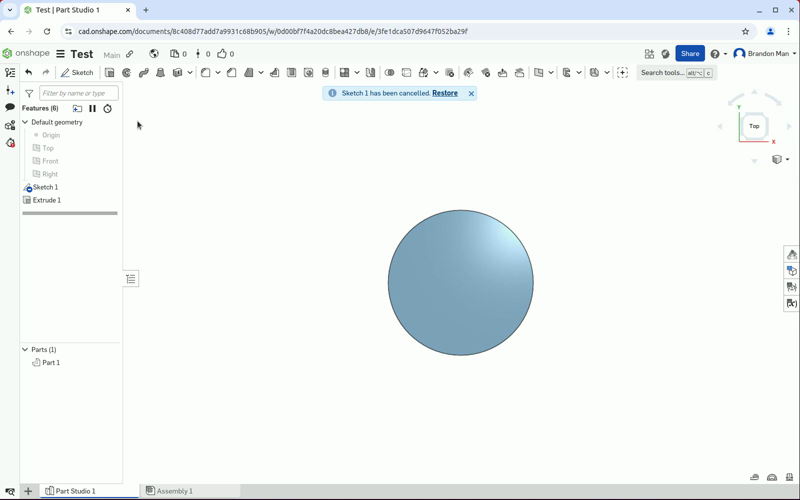
key(shift+h)
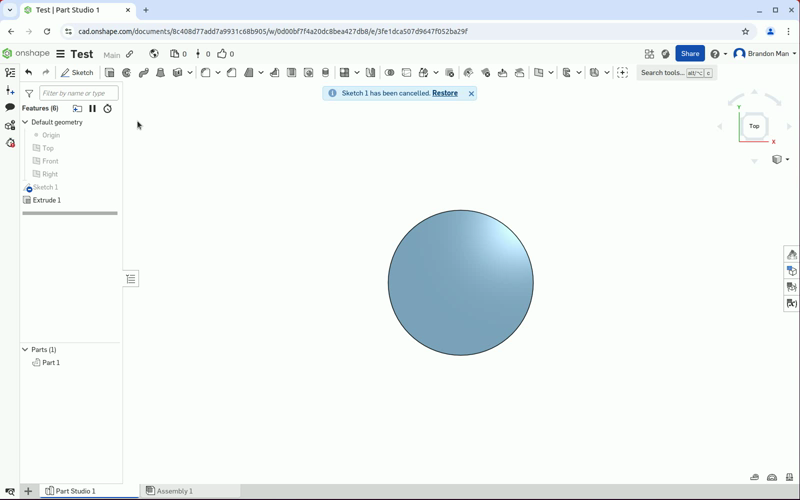
mouse_move(73, 189)
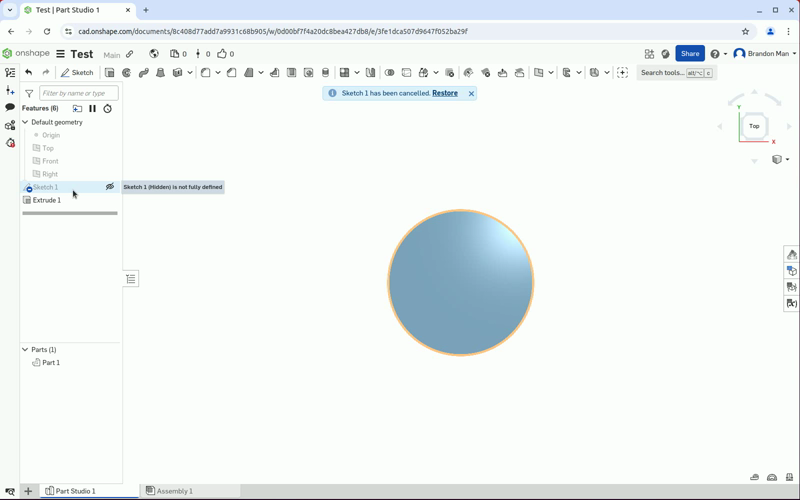
click(73, 189)
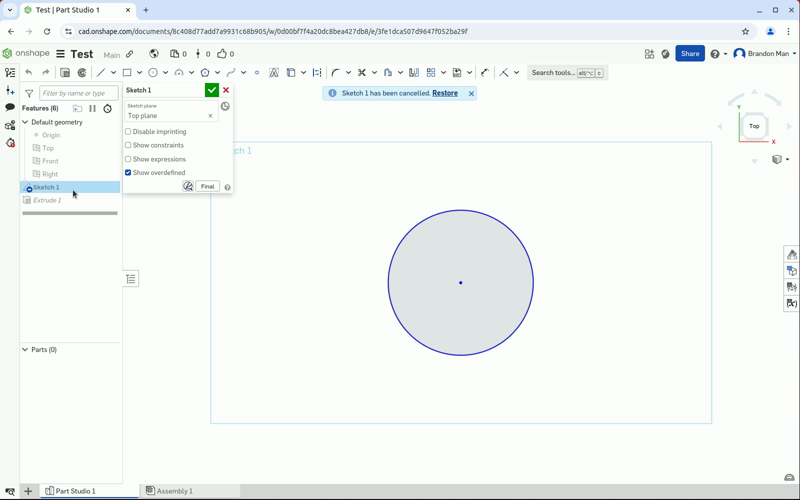
mouse_move(229, 92)
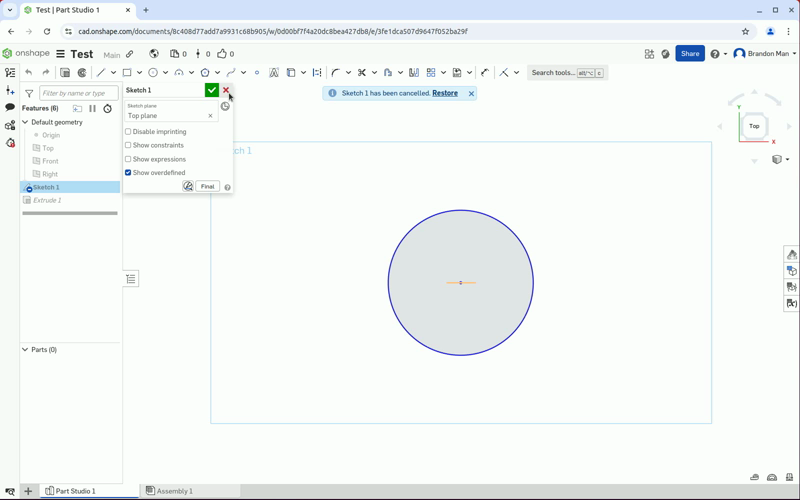
click(229, 92)
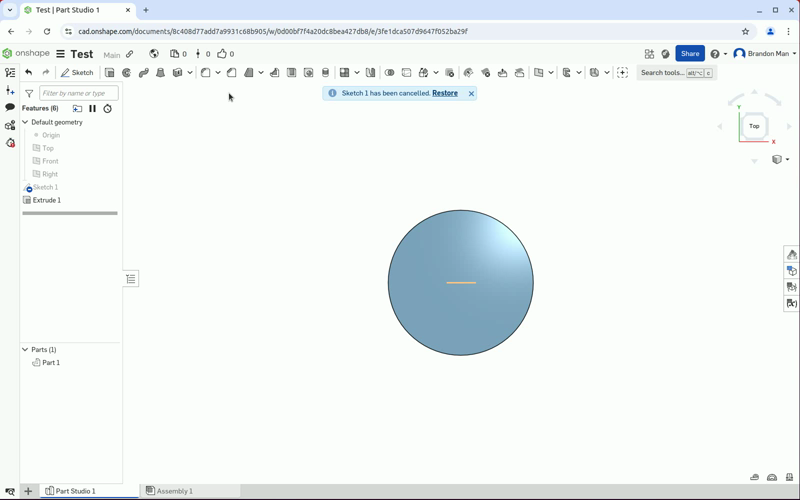
mouse_move(541, 75)
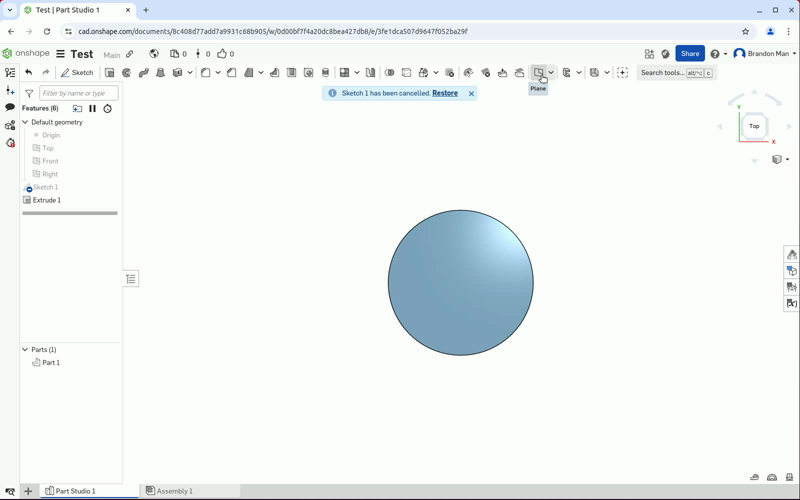
click(541, 75)
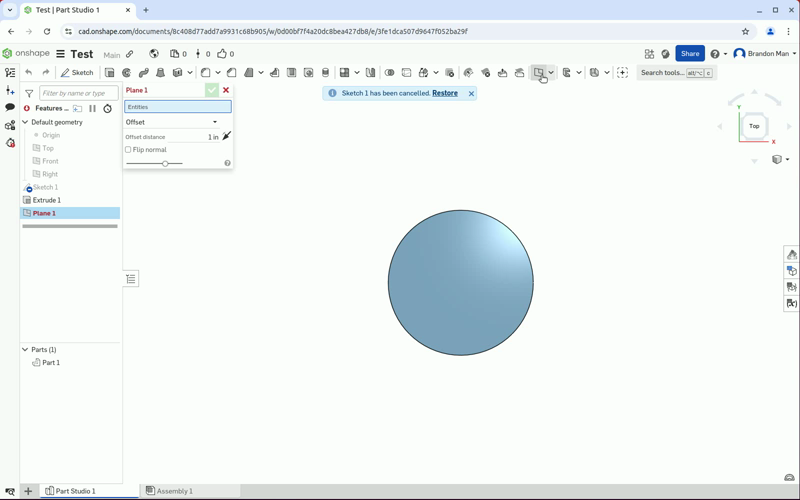
mouse_move(73, 150)
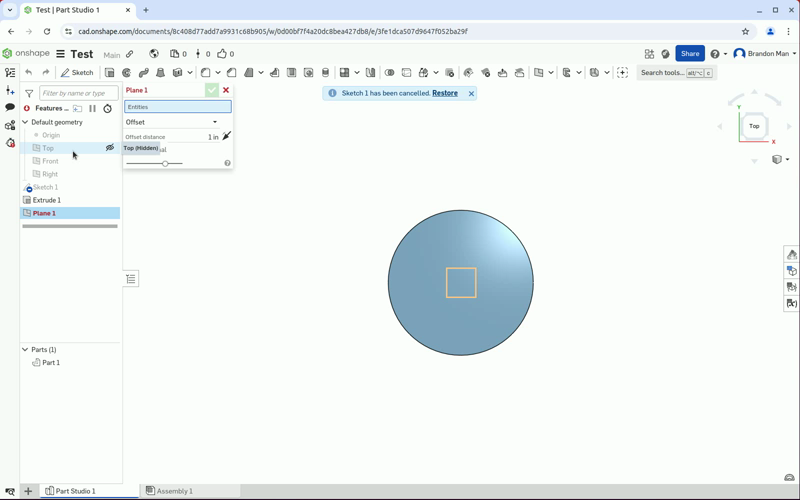
click(73, 150)
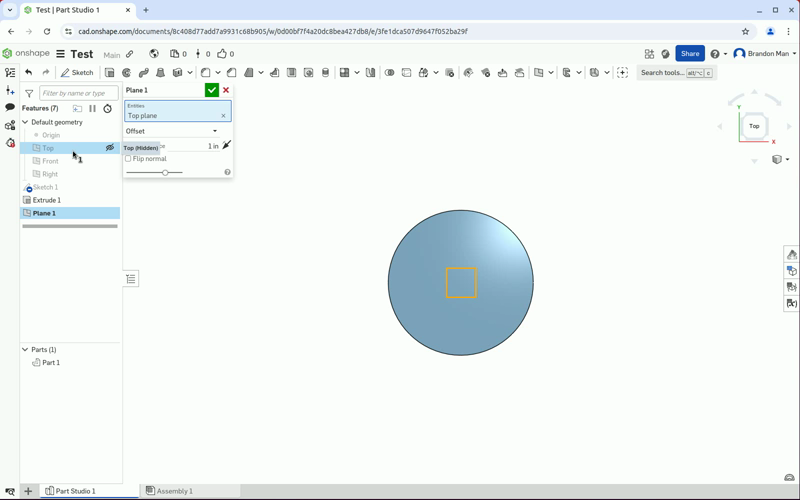
key(tab, 2)
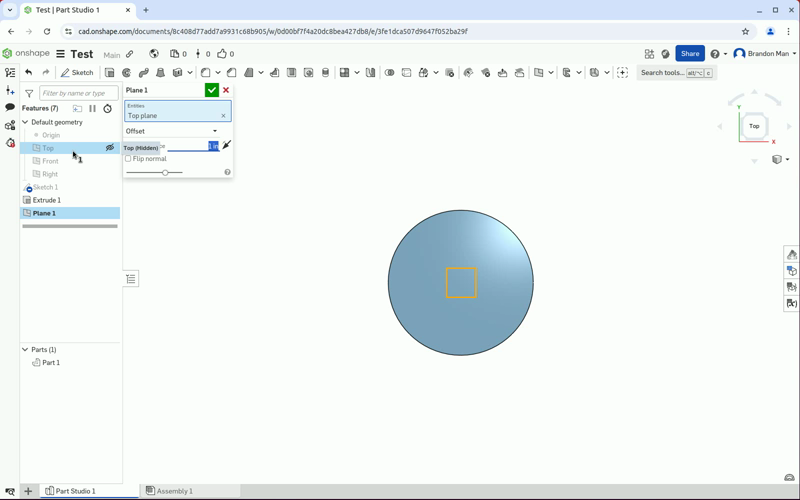
text(8.196)
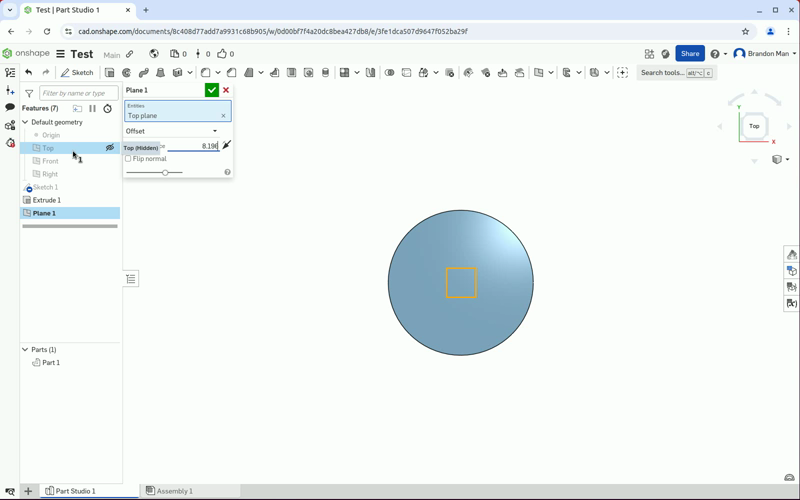
key(enter, 2)
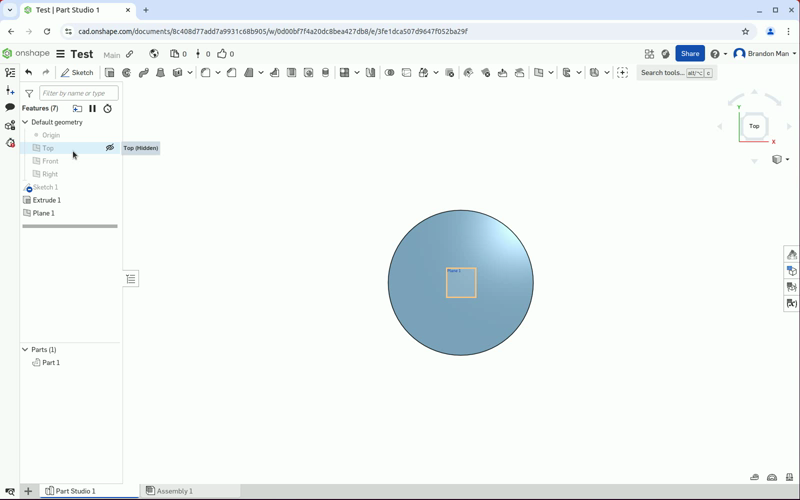
key(shift+s)
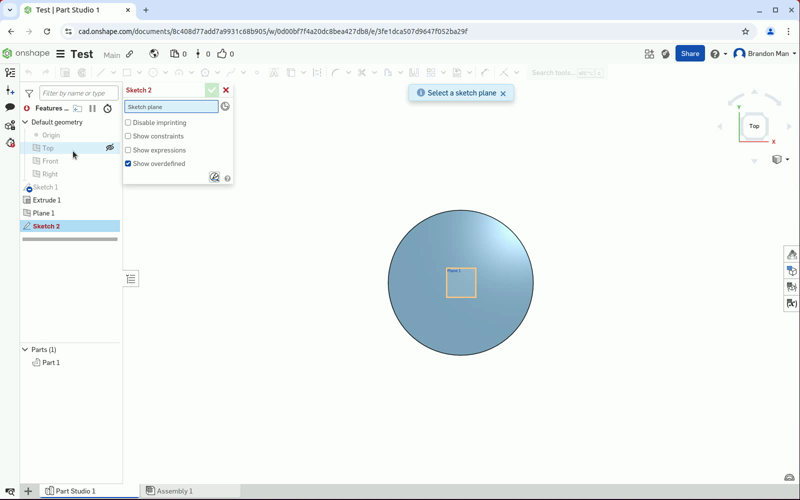
mouse_move(73, 215)
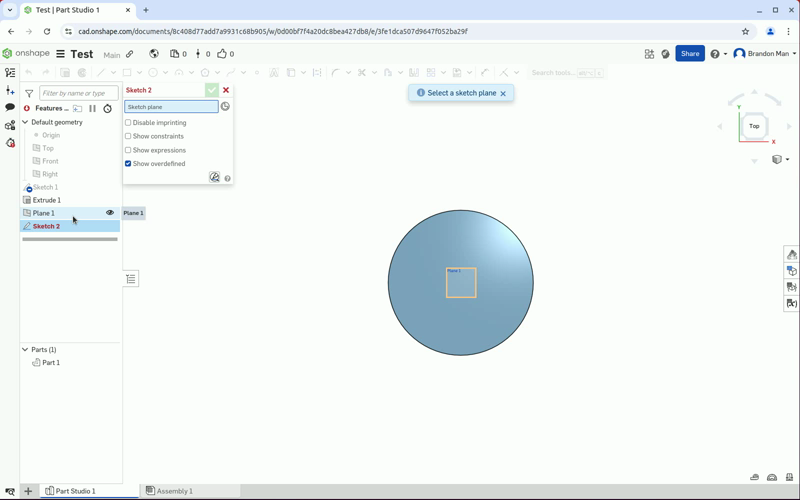
click(73, 215)
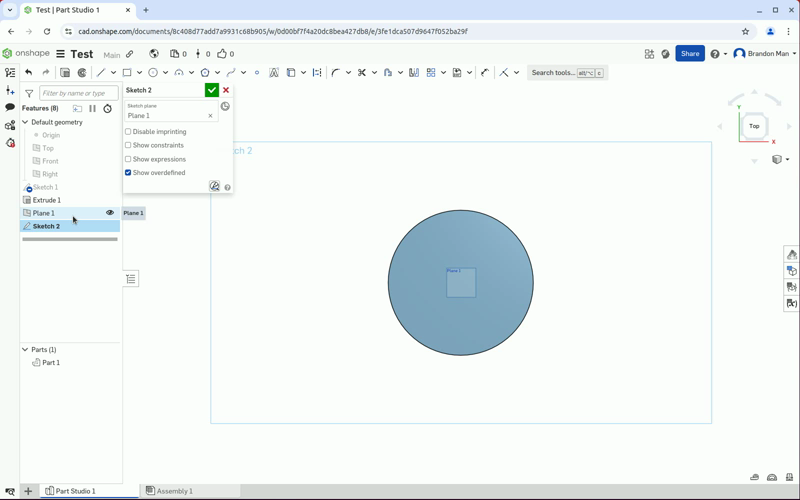
mouse_move(73, 352)
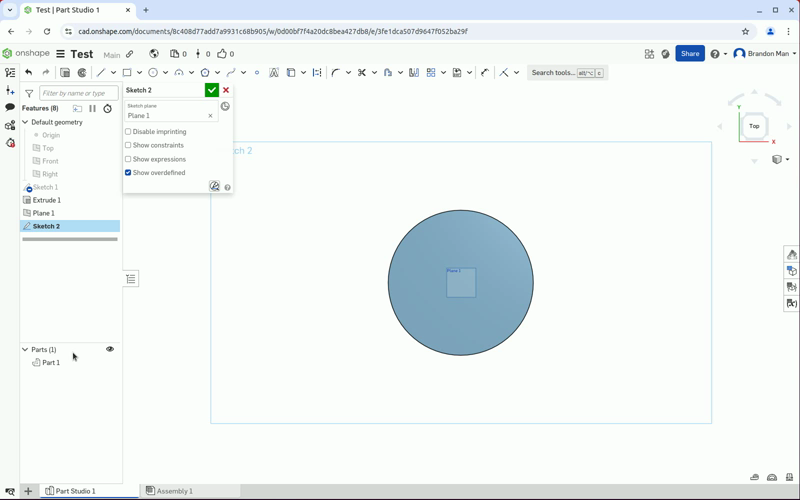
key(y)
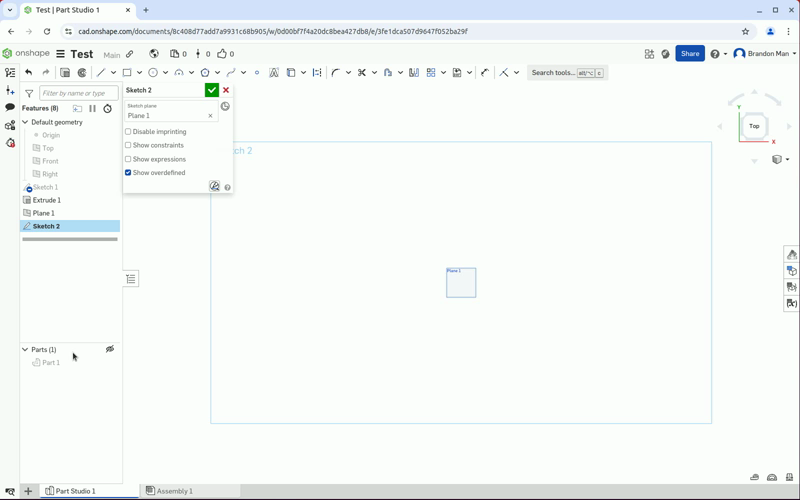
key(c)
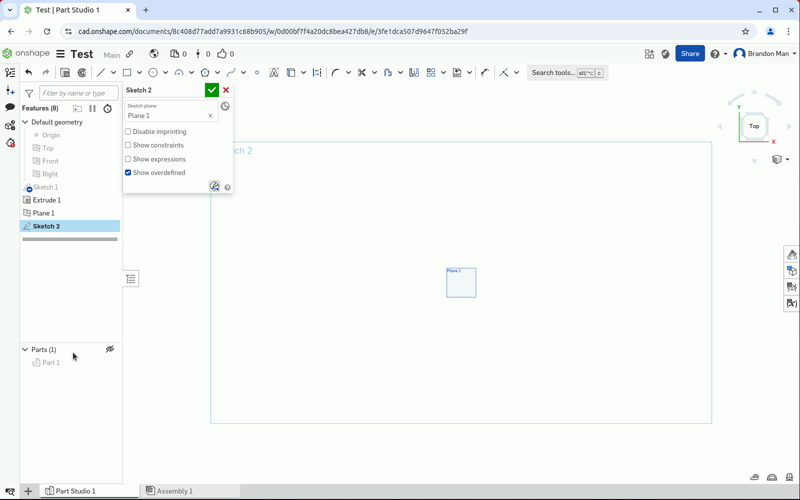
key_down(shift)
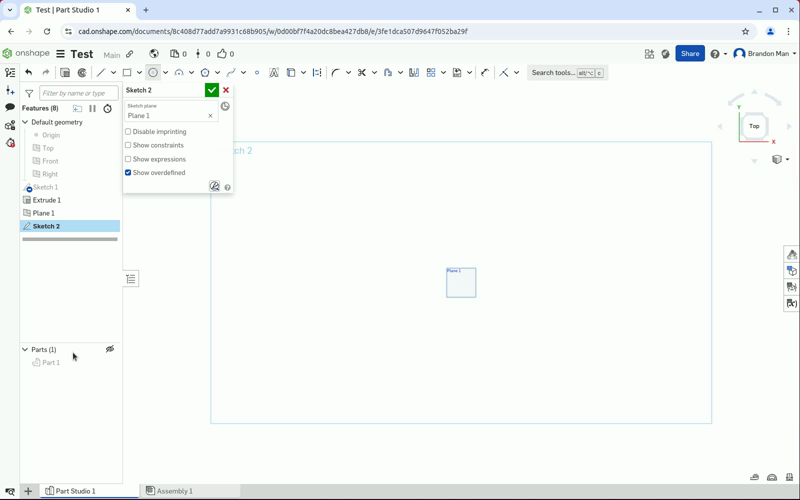
mouse_move(460, 282)
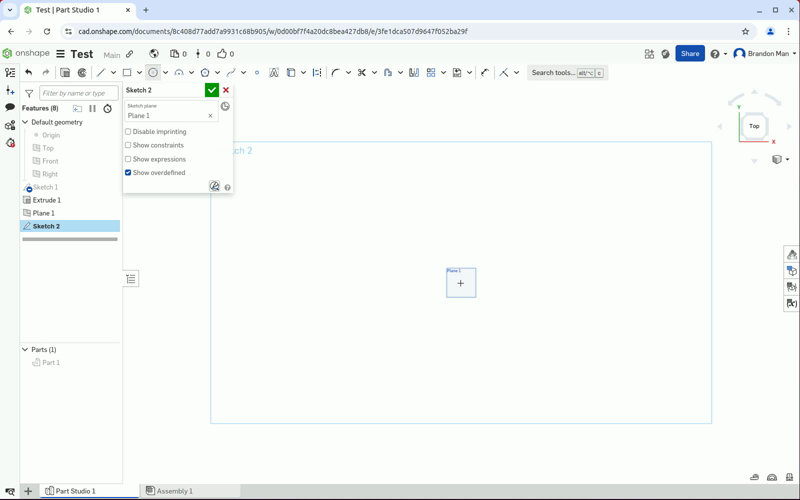
click(460, 282)
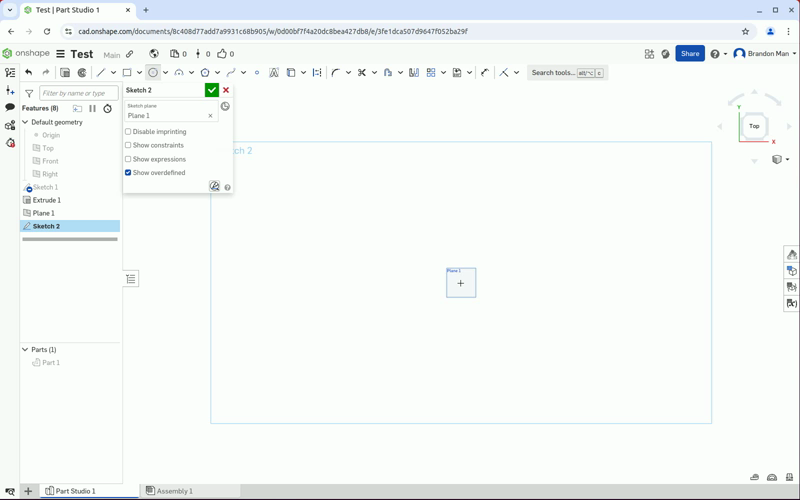
key_up(shift)
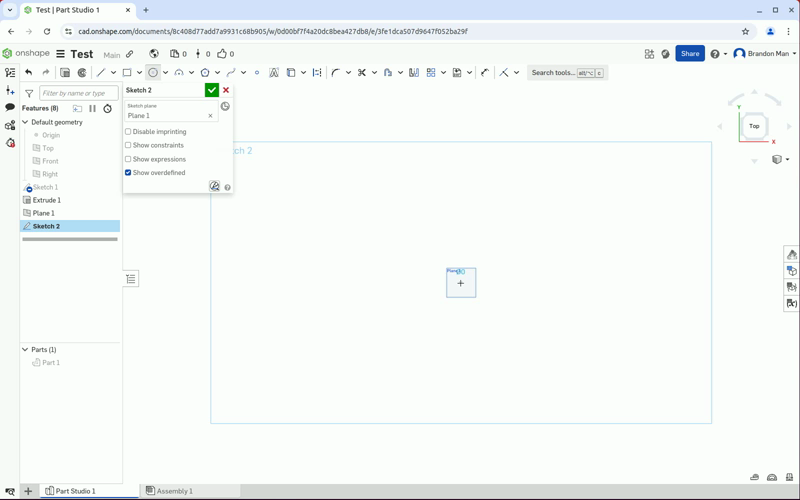
mouse_move(511, 282)
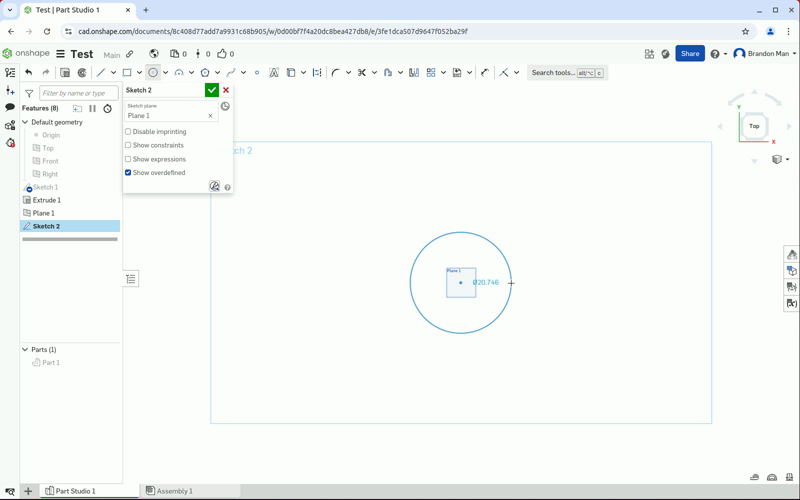
click(511, 282)
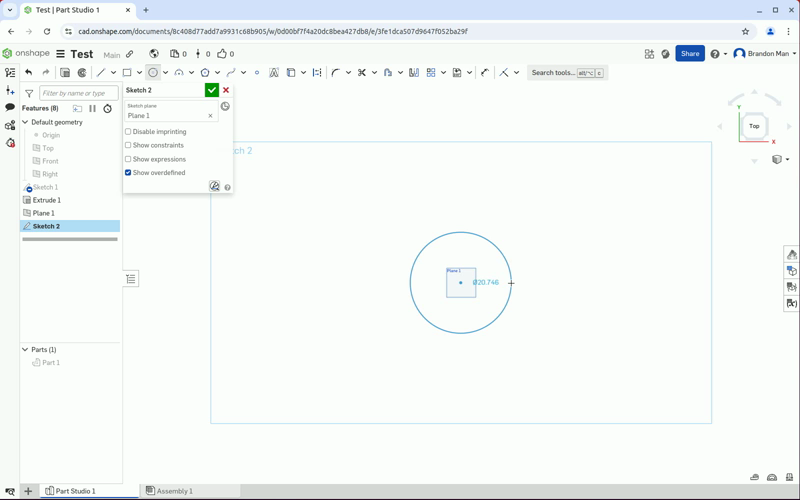
key(esc)
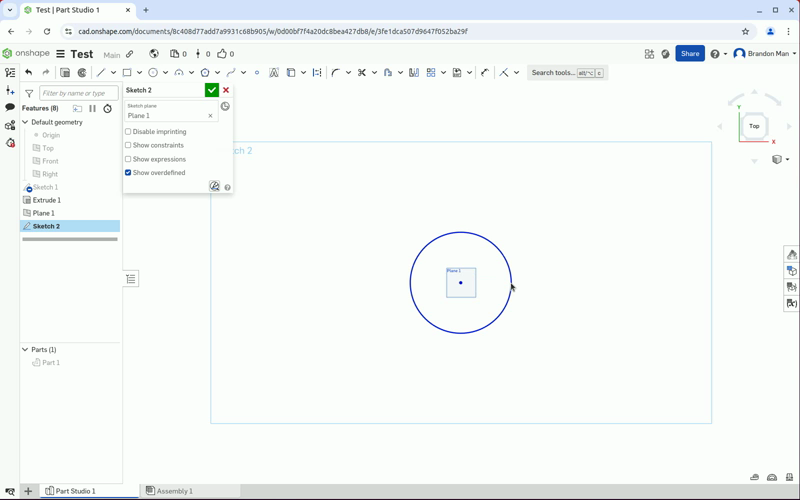
mouse_move(449, 300)
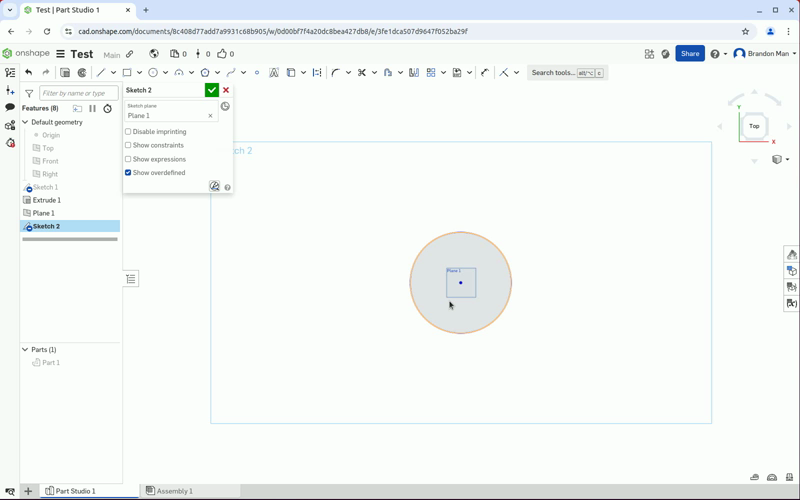
click(449, 300)
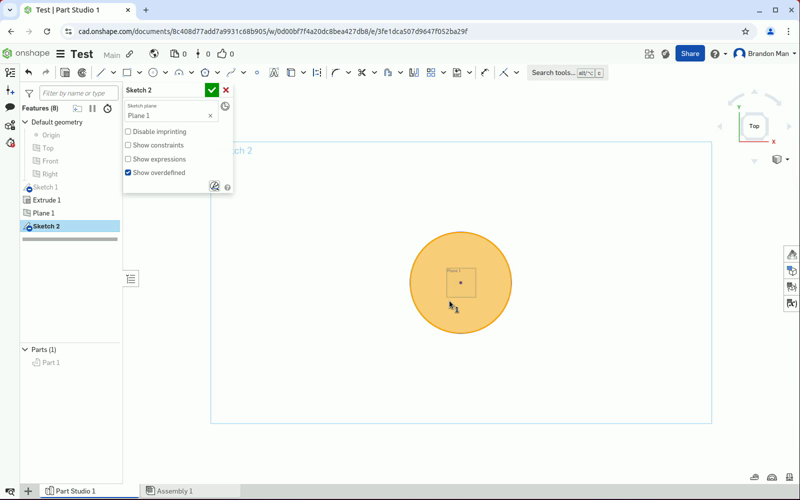
mouse_move(73, 352)
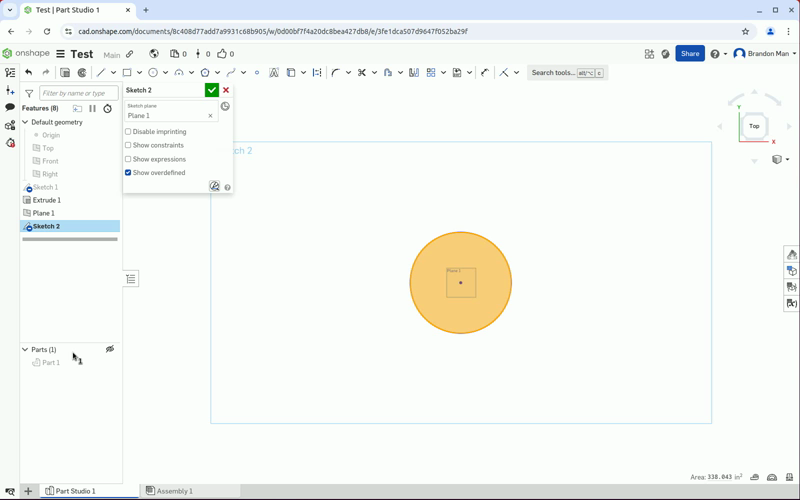
key(shift+y)
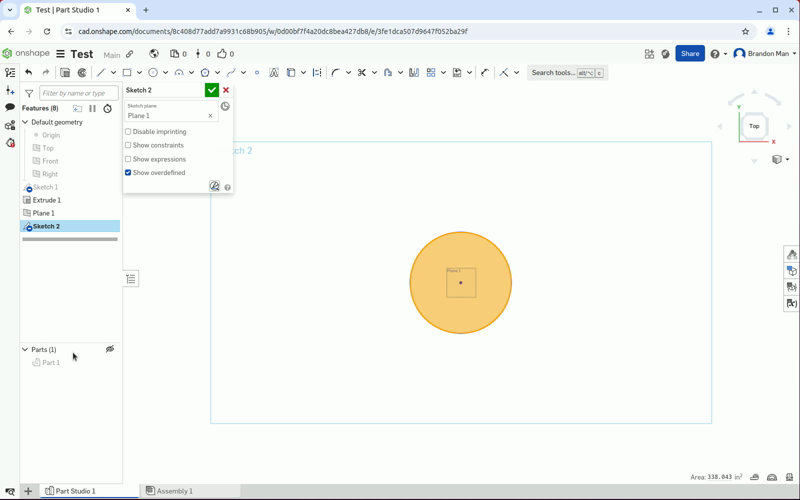
key(shift+e)
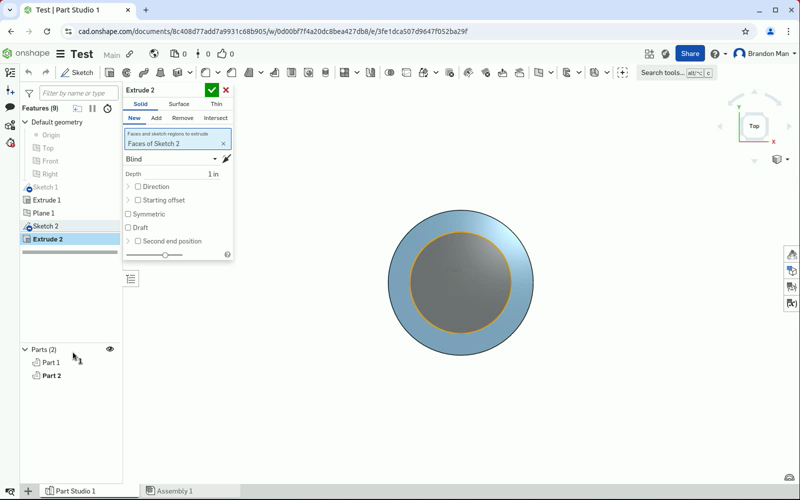
mouse_move(143, 106)
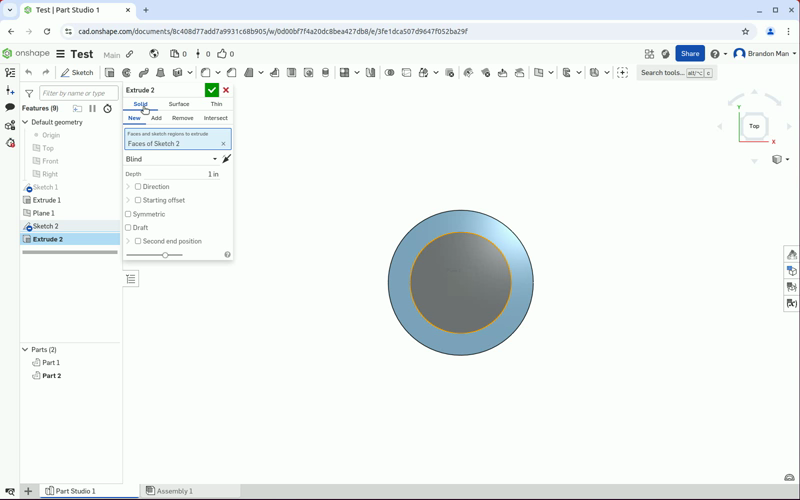
click(143, 106)
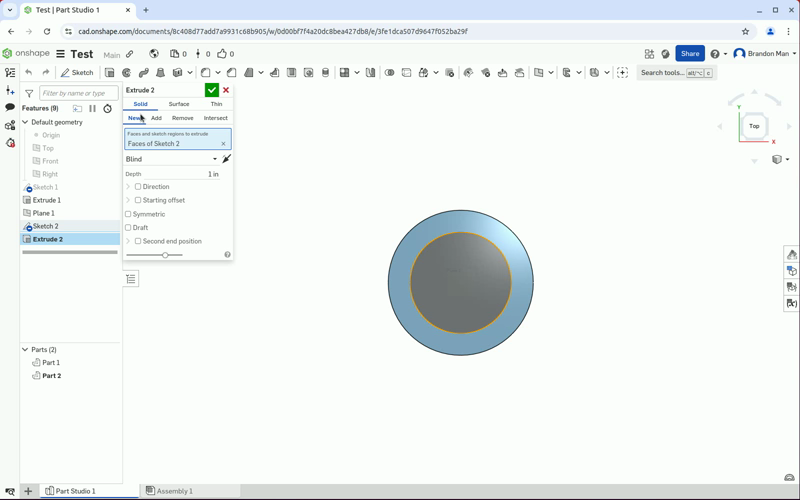
mouse_move(137, 120)
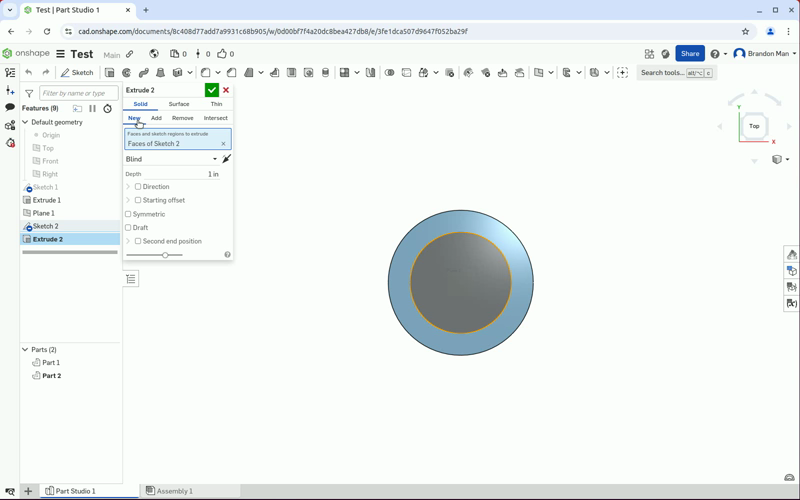
click(137, 120)
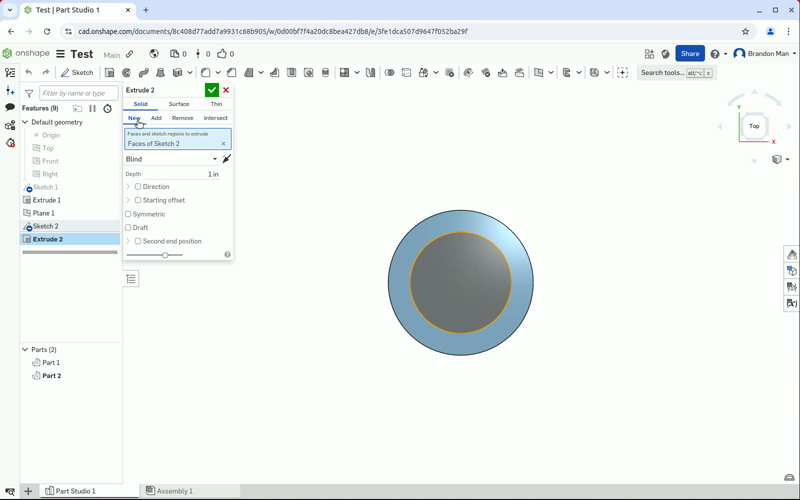
key(tab, 4)
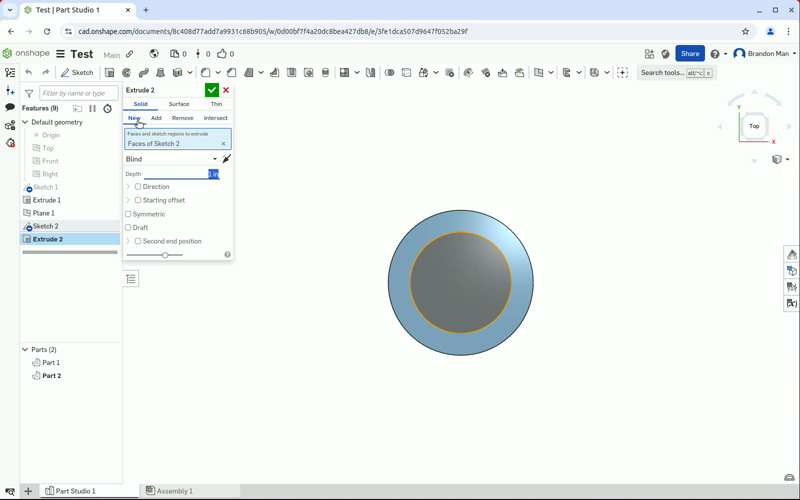
text(11.554)
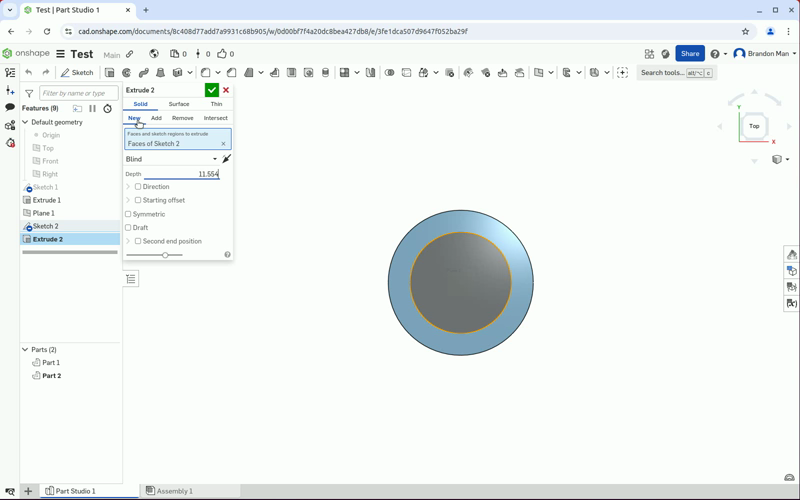
key(enter)
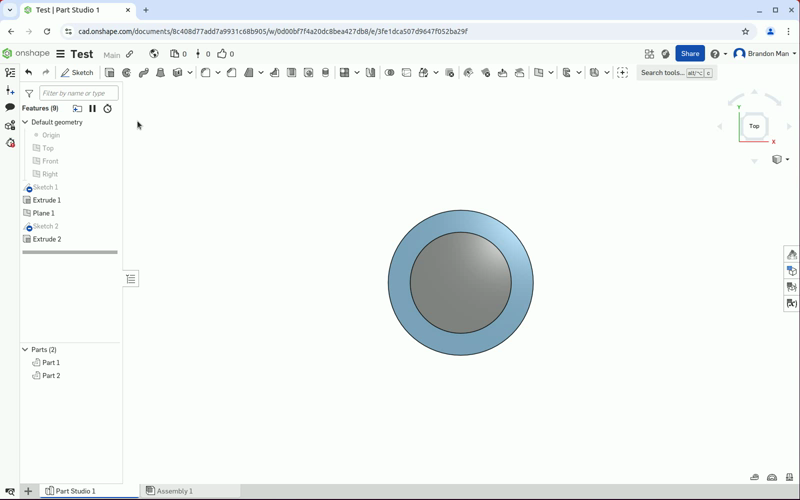
key(shift+h)
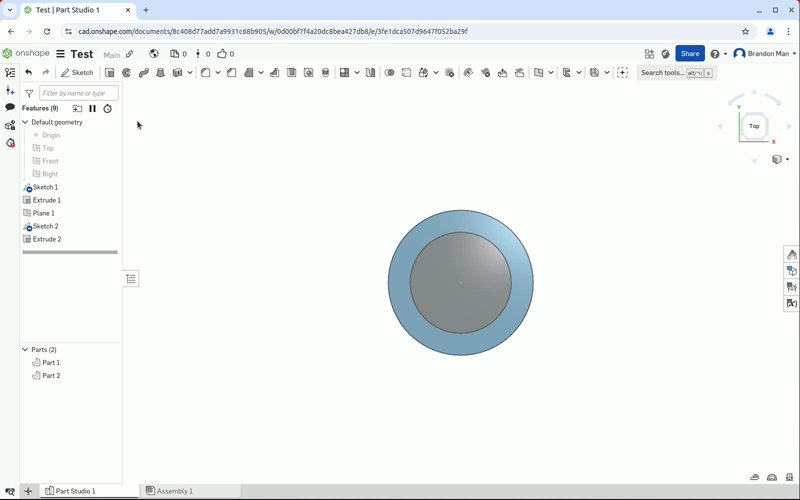
key(shift+h)
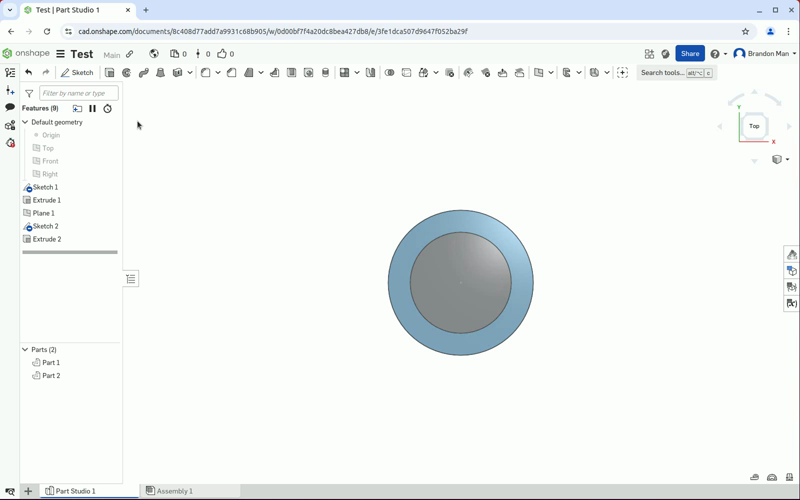
key(shift+7)
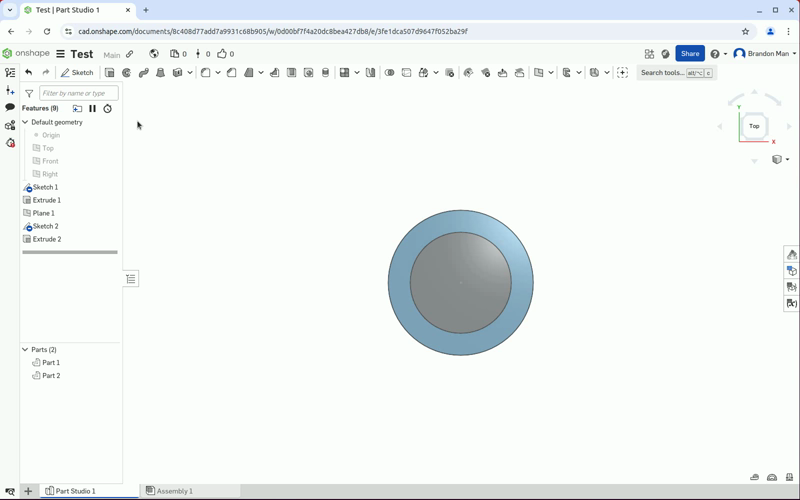
key(up, 3)
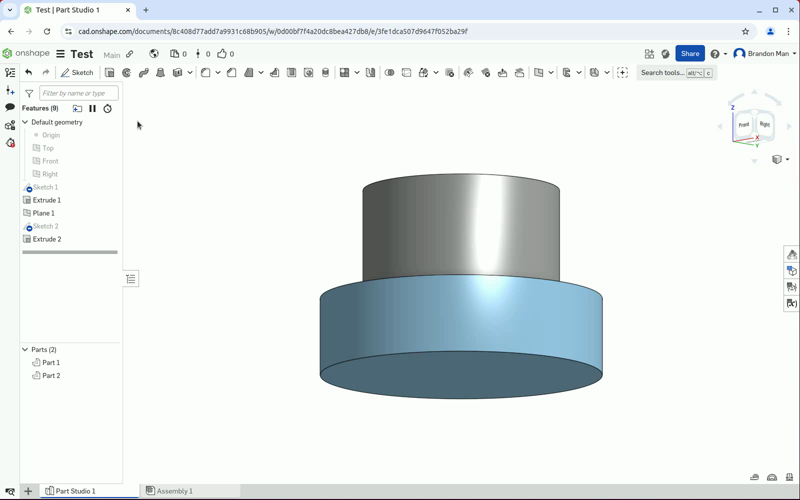
key(left, 3)
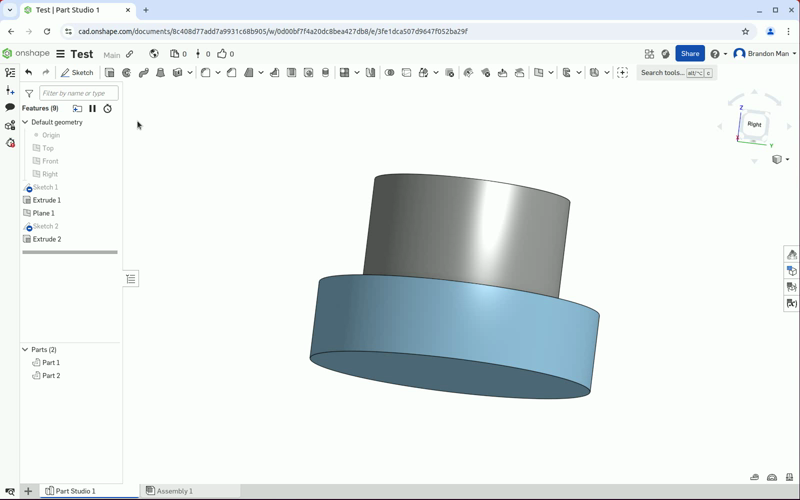
key(right, 3)
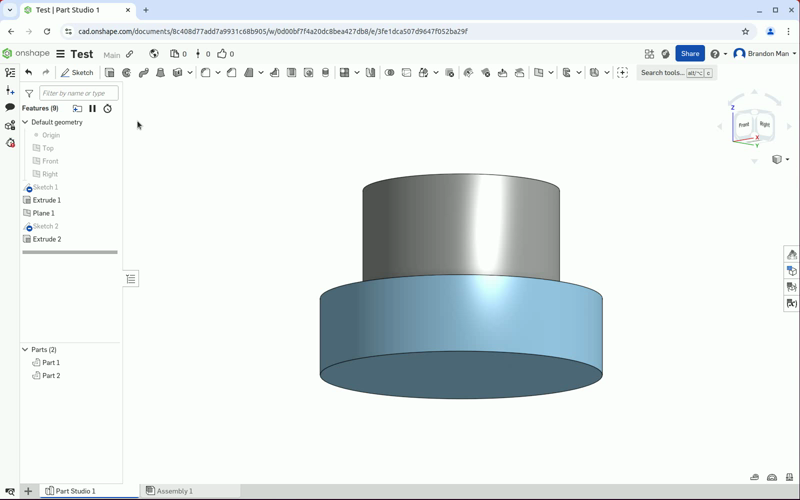
key(down, 3)
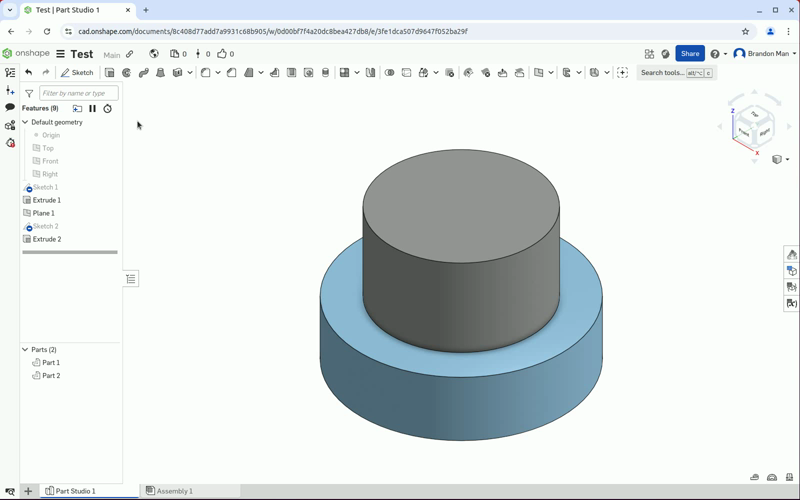
mouse_move(73, 189)
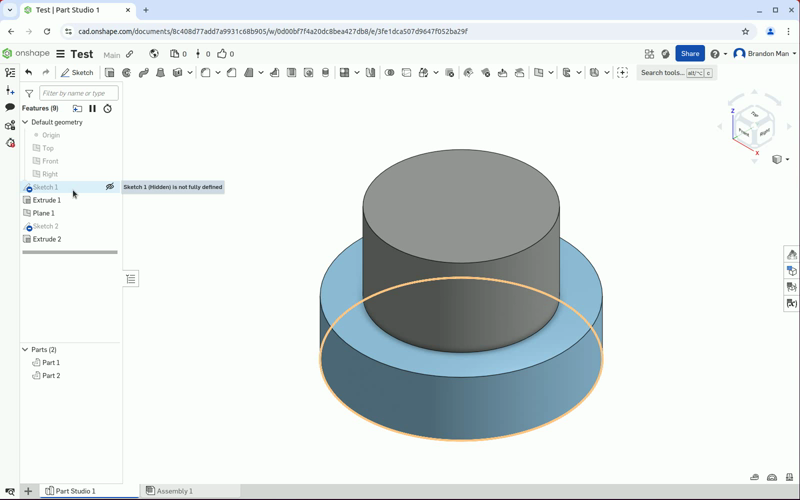
click(73, 189)